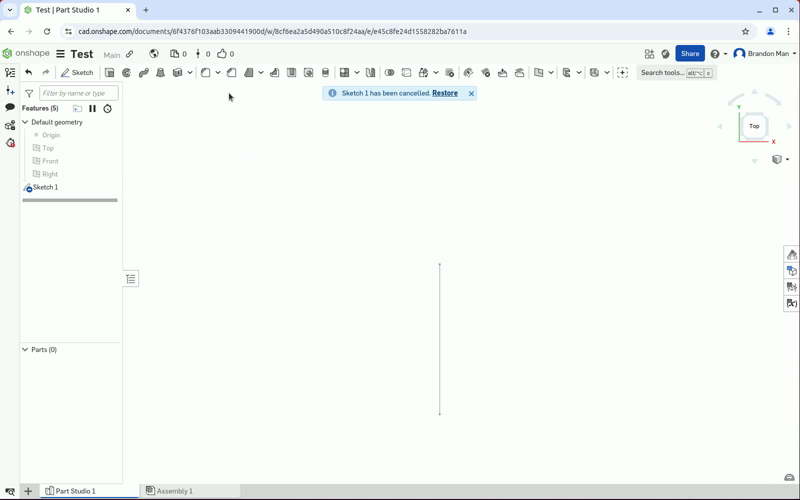
key(shift+h)
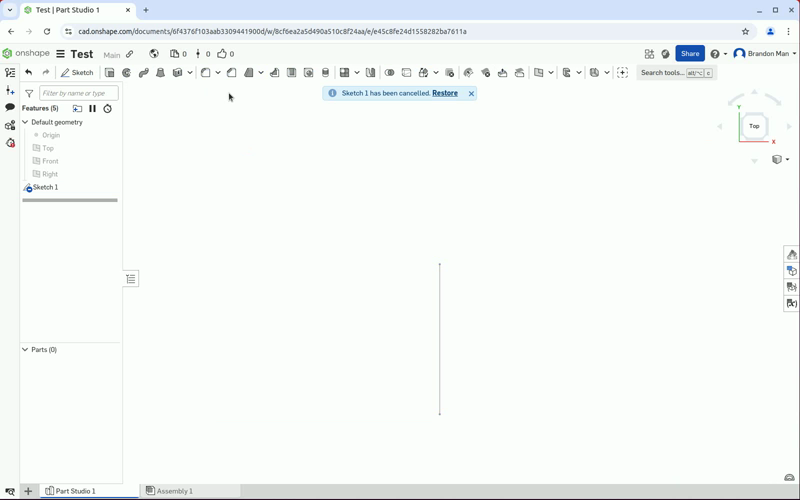
key(shift+s)
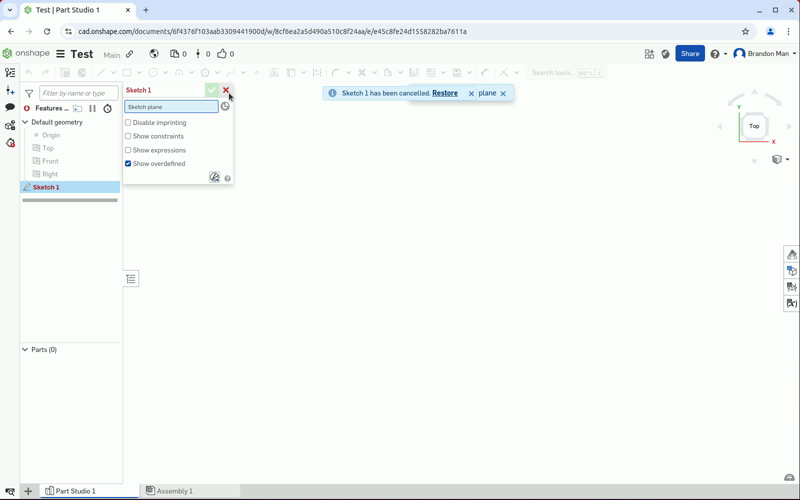
mouse_move(73, 150)
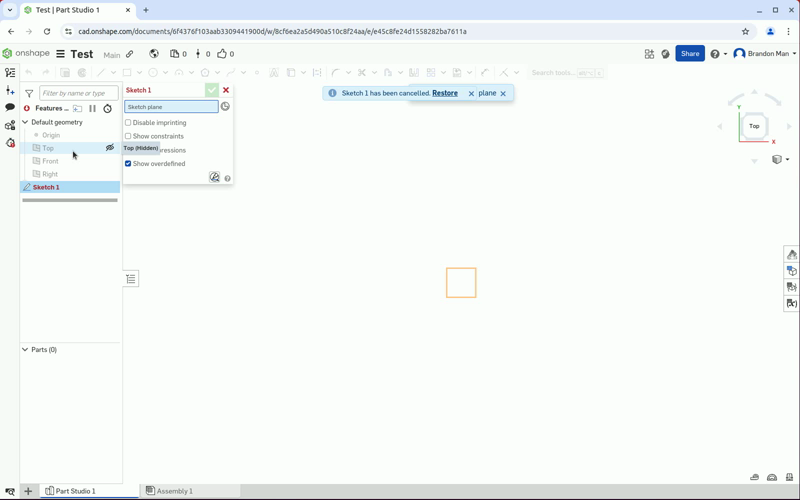
click(73, 150)
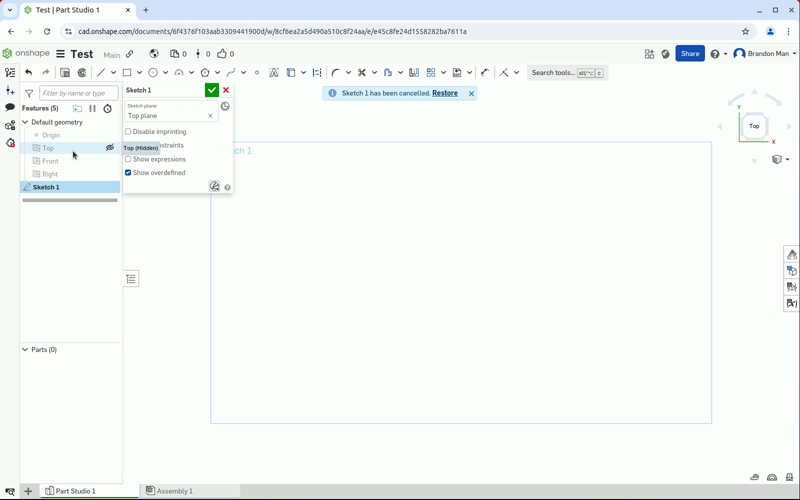
mouse_move(73, 352)
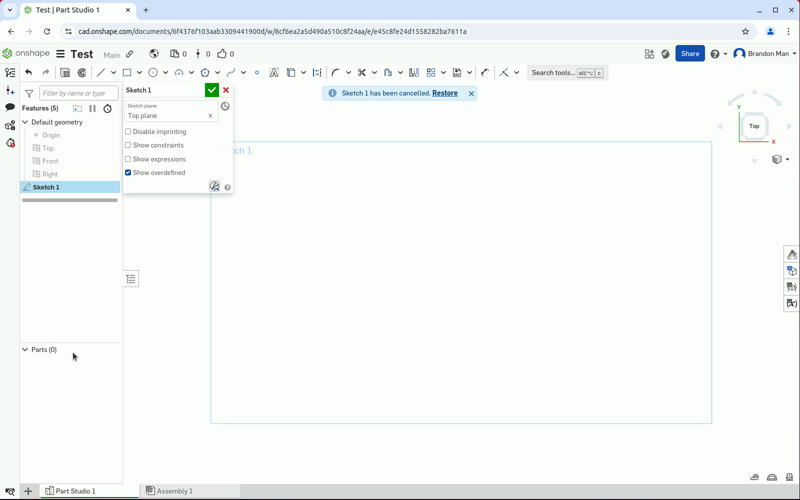
key(y)
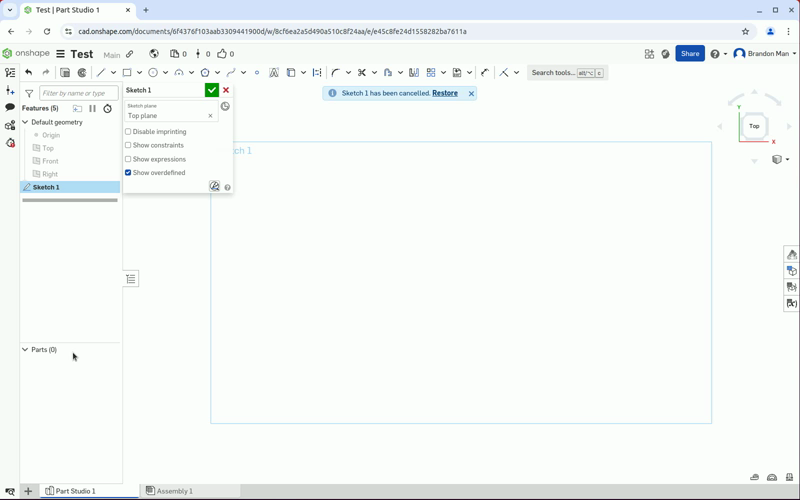
key(c)
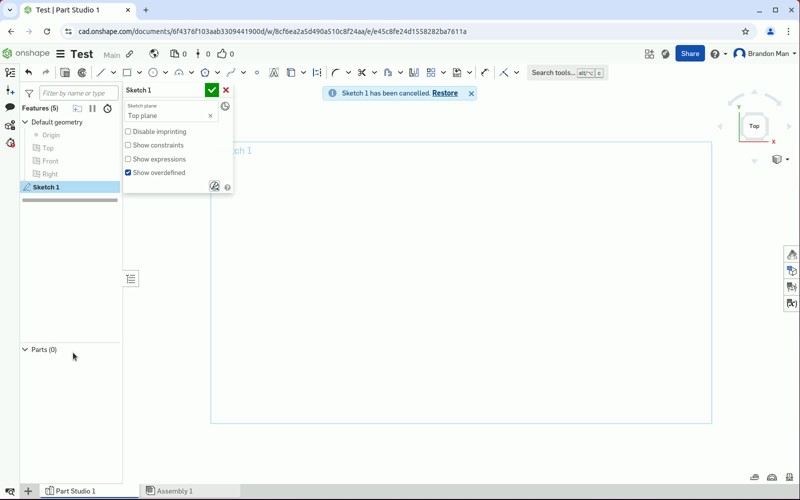
key_down(shift)
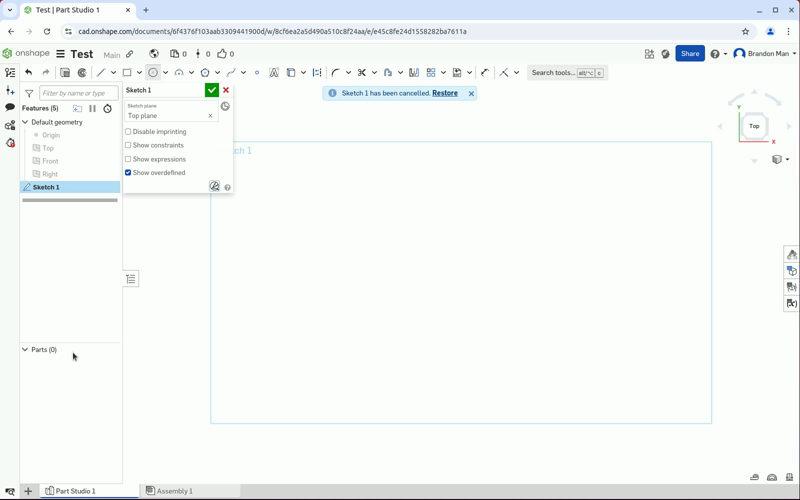
mouse_move(461, 282)
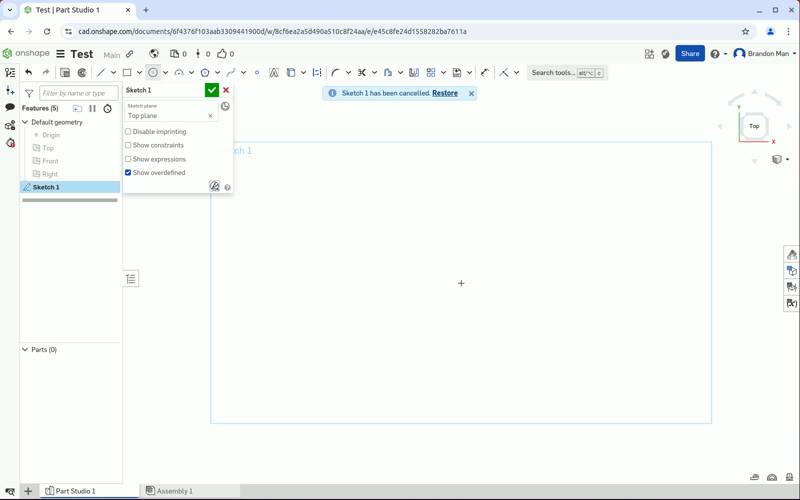
click(461, 282)
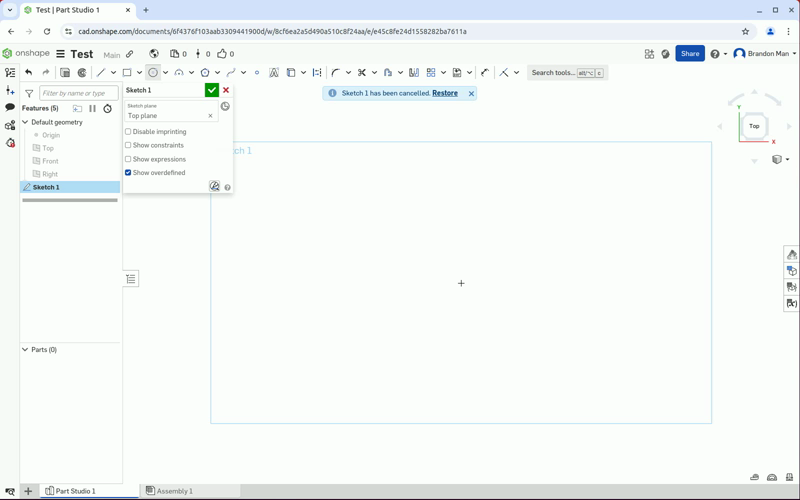
key_up(shift)
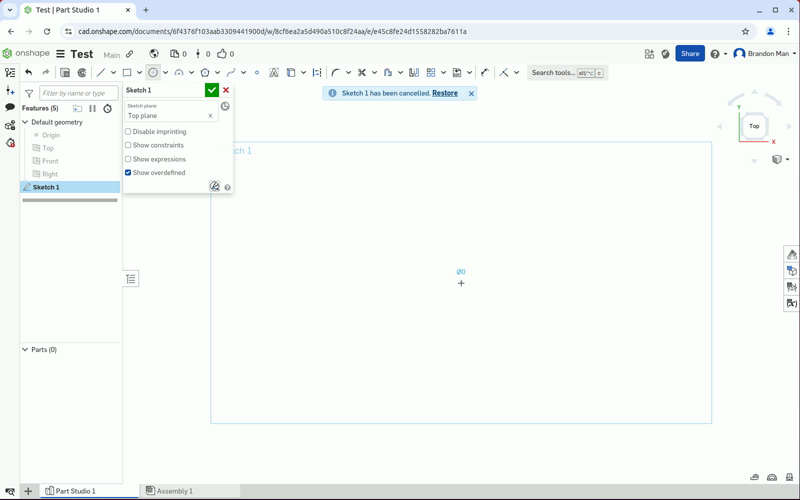
mouse_move(546, 282)
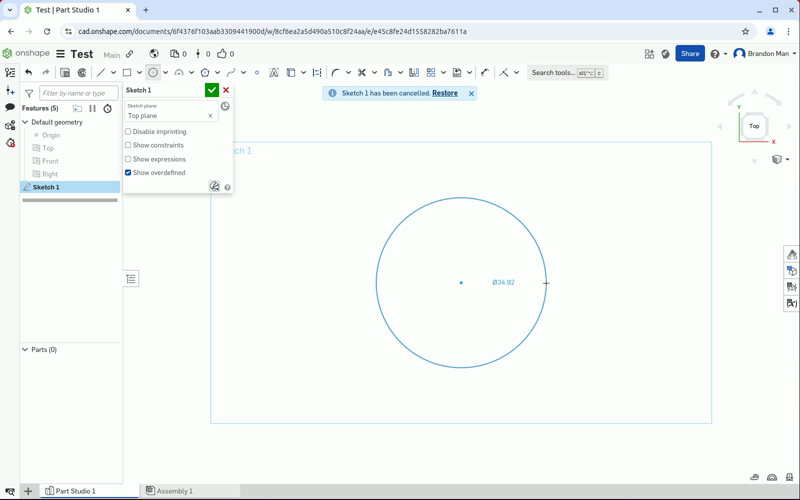
click(546, 282)
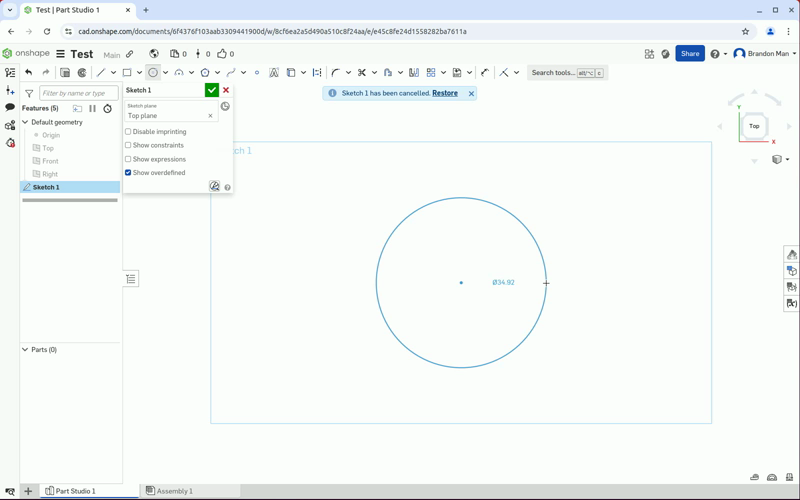
key(esc)
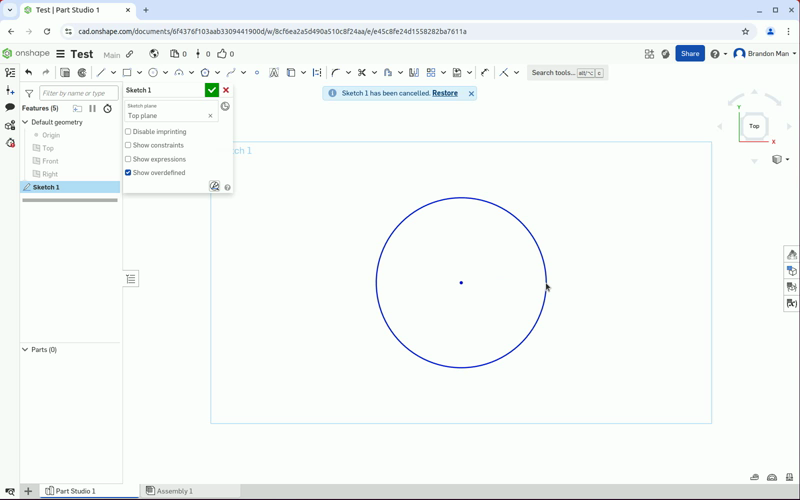
key(c)
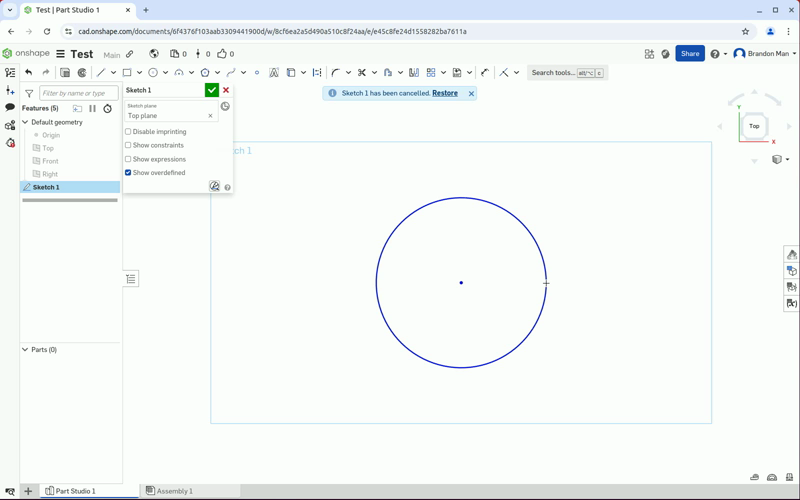
key_down(shift)
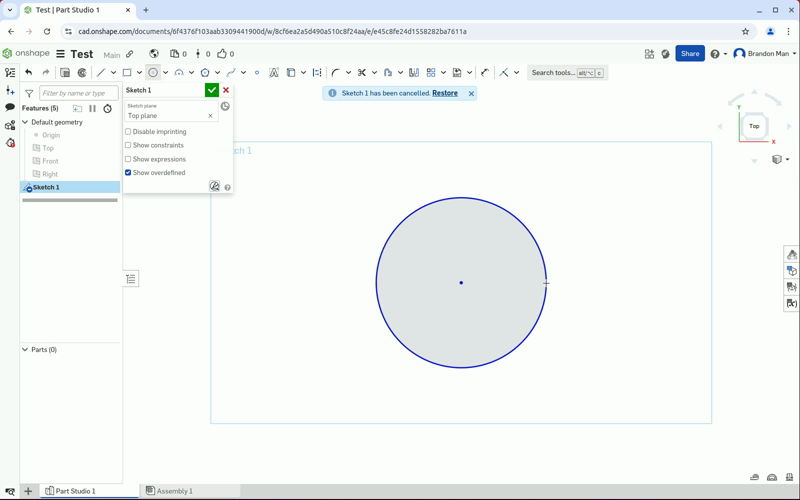
mouse_move(461, 282)
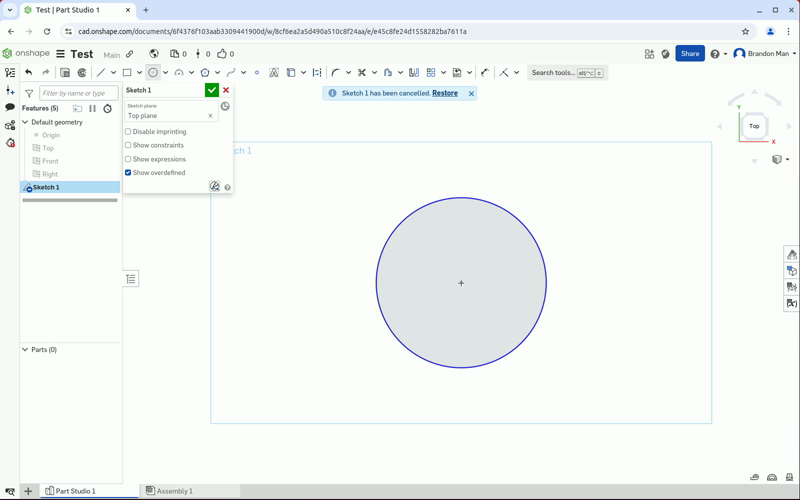
click(461, 282)
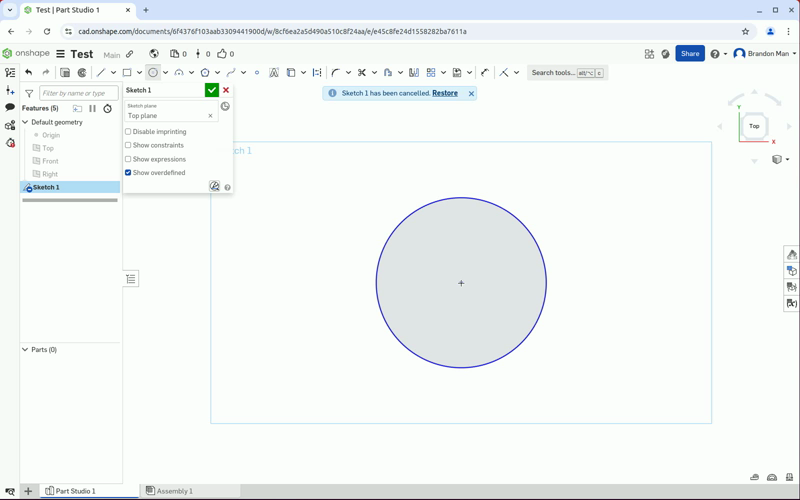
key_up(shift)
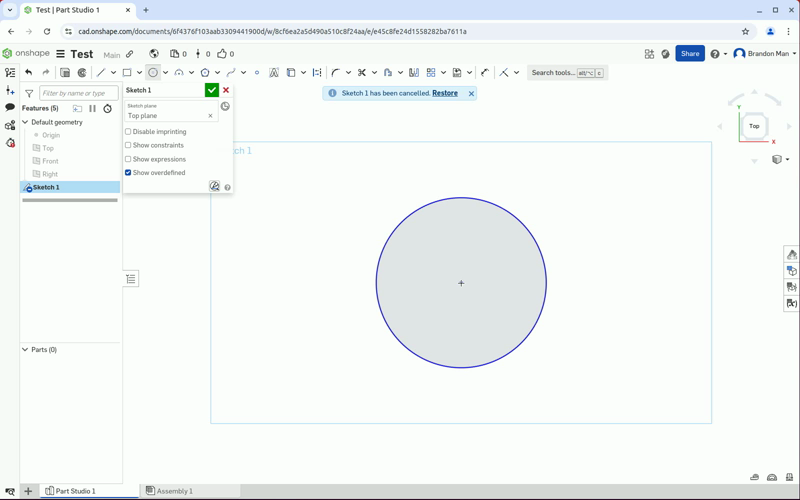
mouse_move(535, 282)
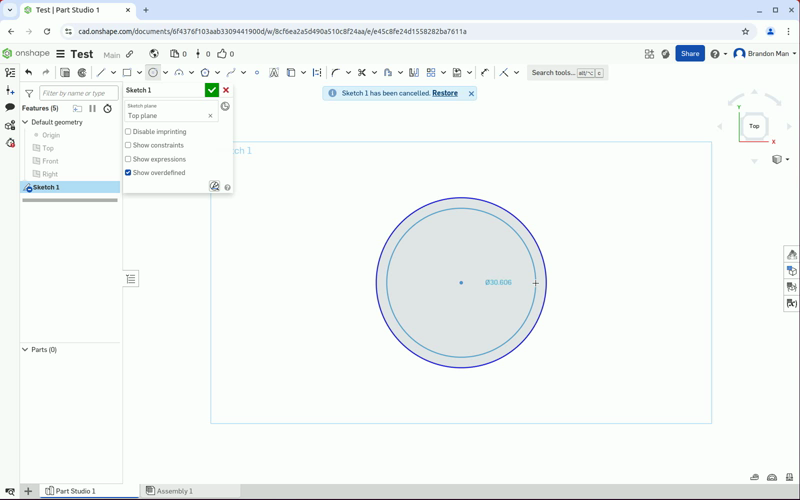
click(535, 282)
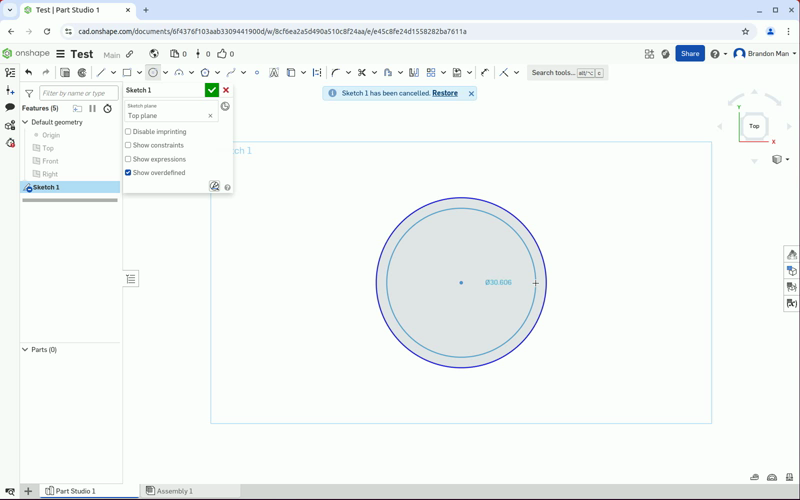
key(esc)
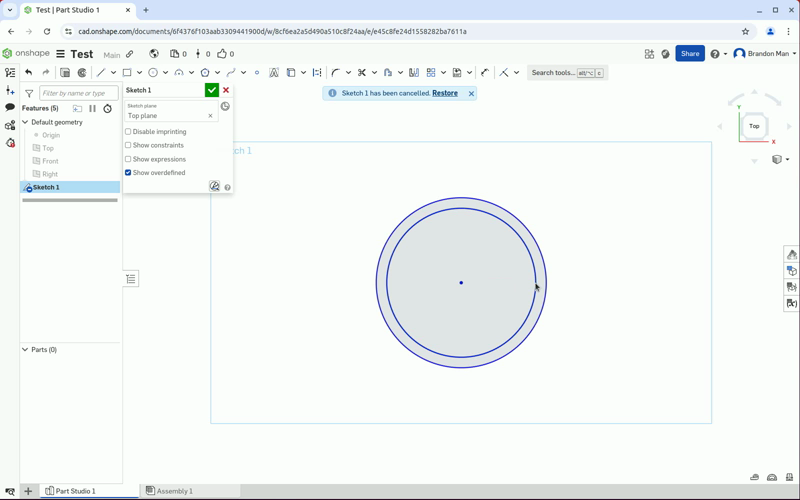
mouse_move(444, 205)
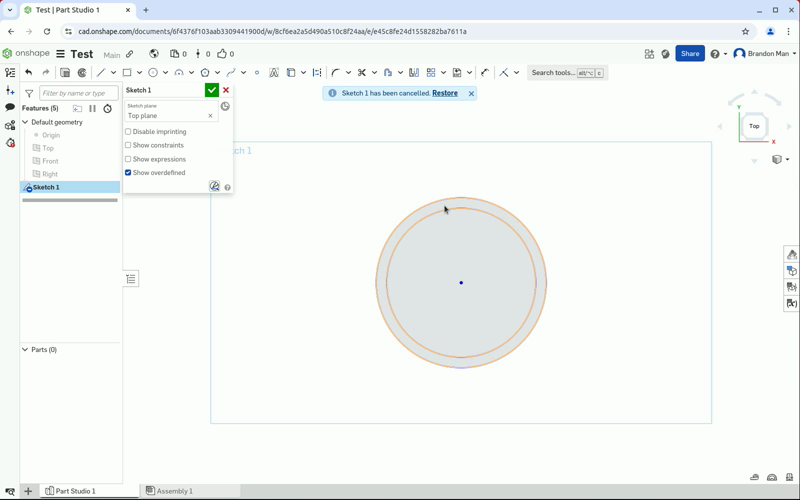
click(444, 205)
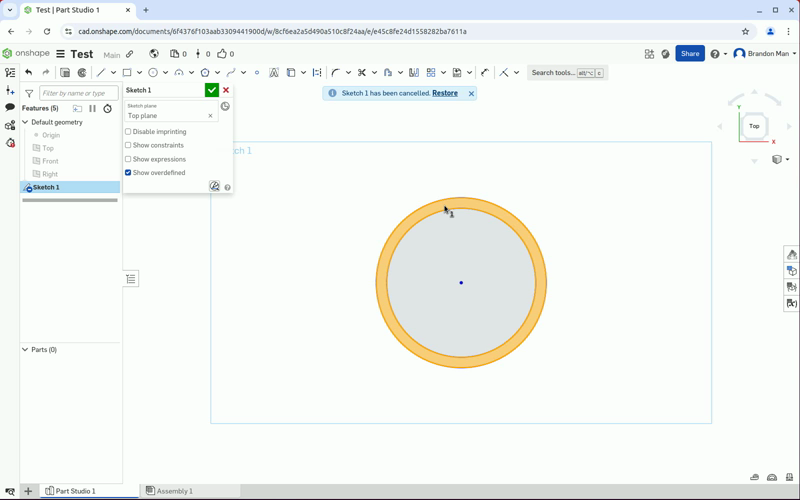
mouse_move(73, 352)
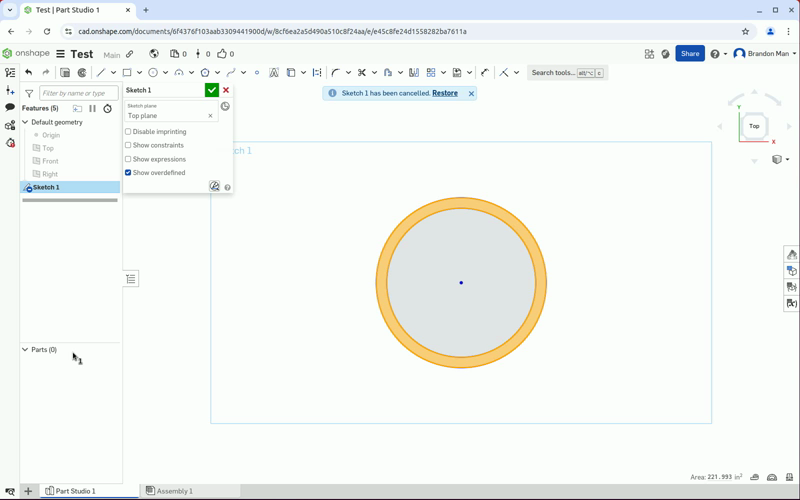
key(shift+y)
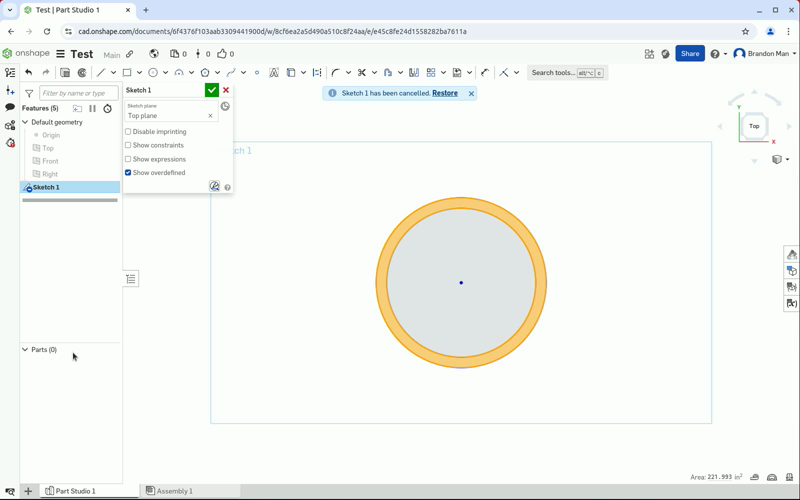
key(shift+e)
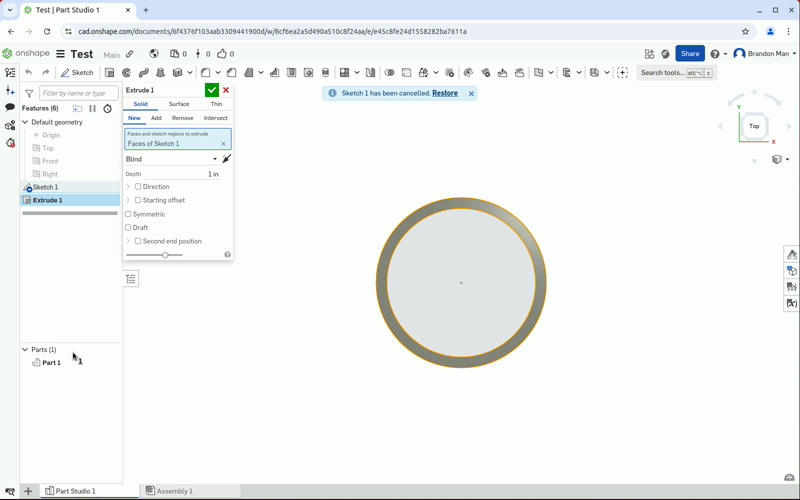
mouse_move(143, 106)
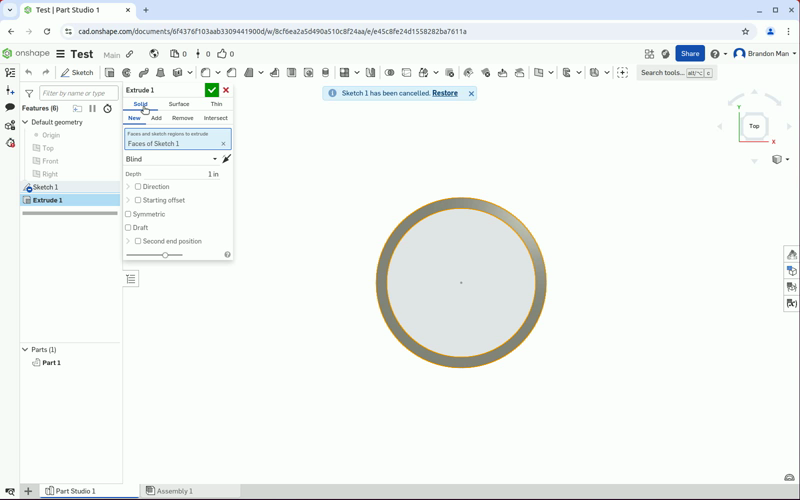
click(143, 106)
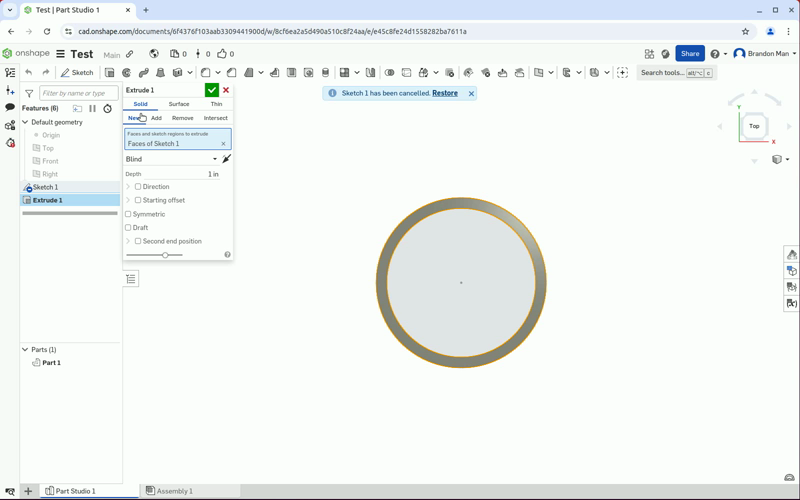
mouse_move(137, 120)
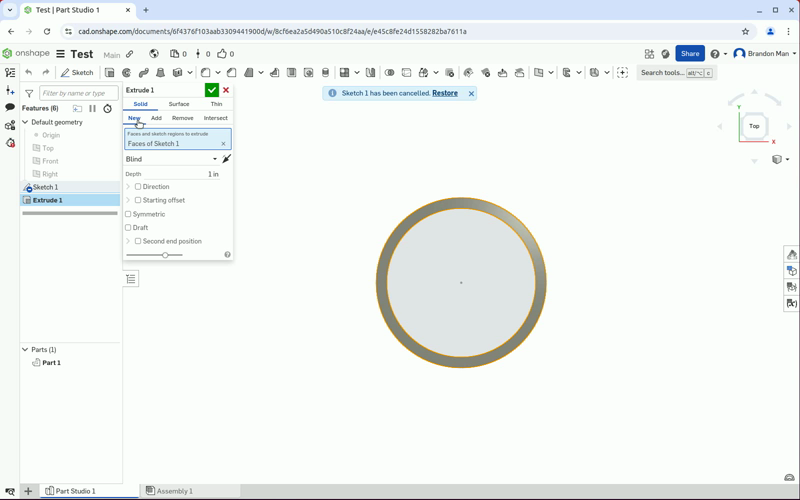
click(137, 120)
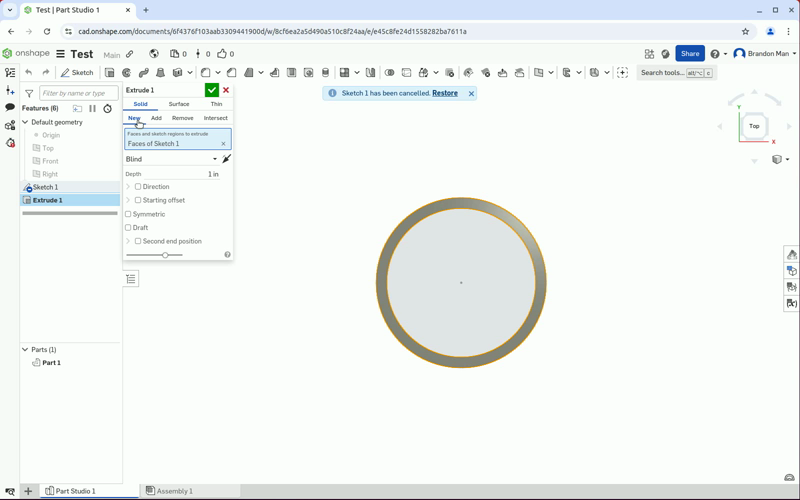
key(tab, 4)
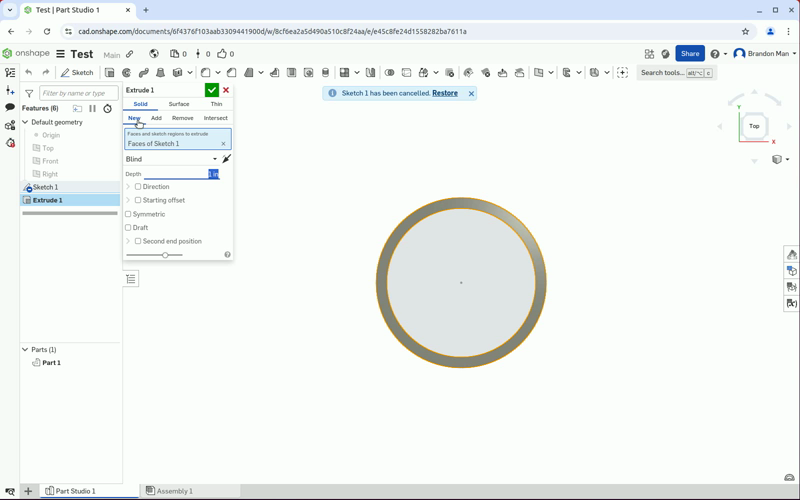
text(23.108)
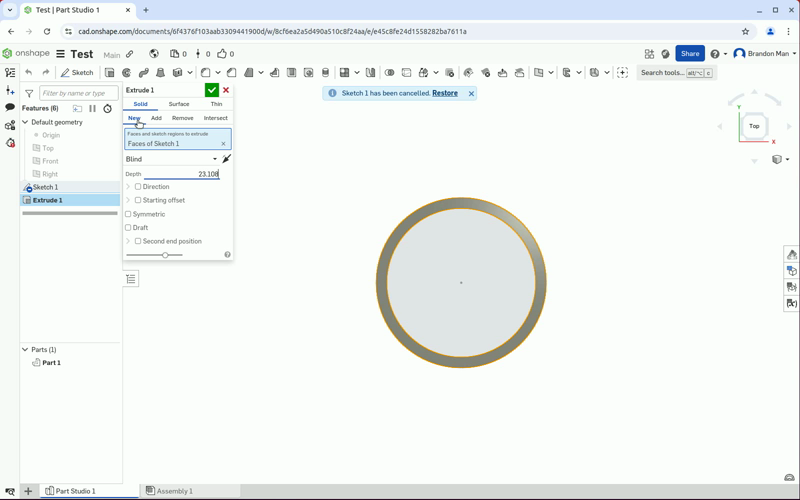
key(enter)
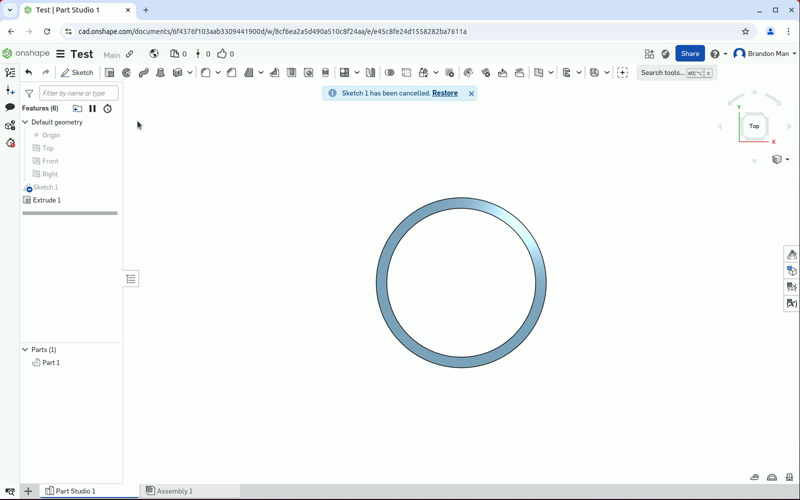
key(shift+h)
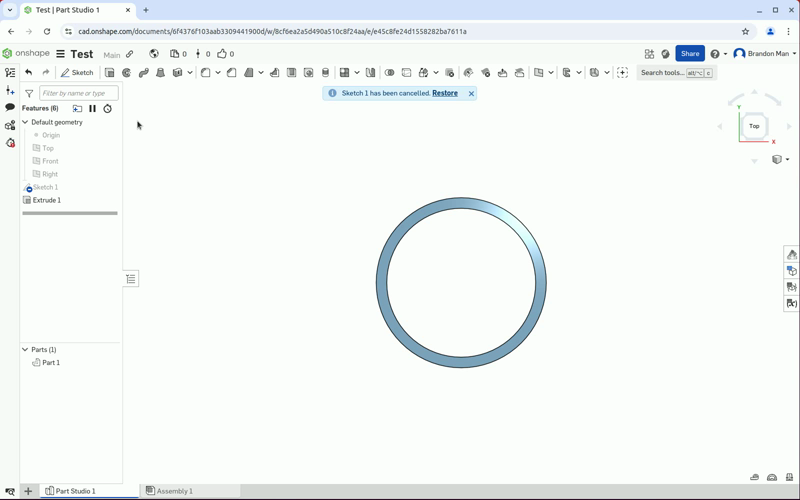
key(shift+h)
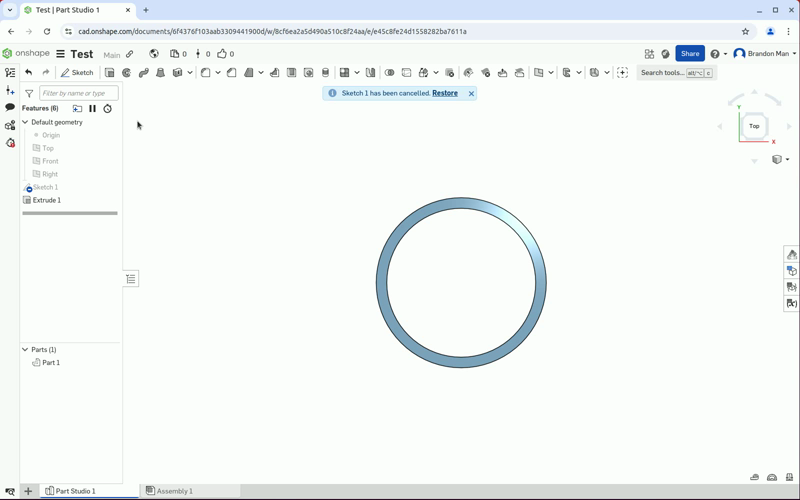
mouse_move(73, 189)
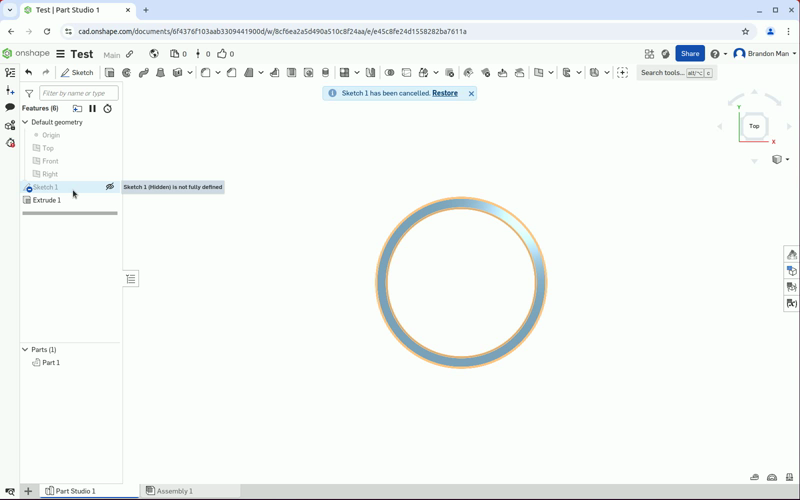
click(73, 189)
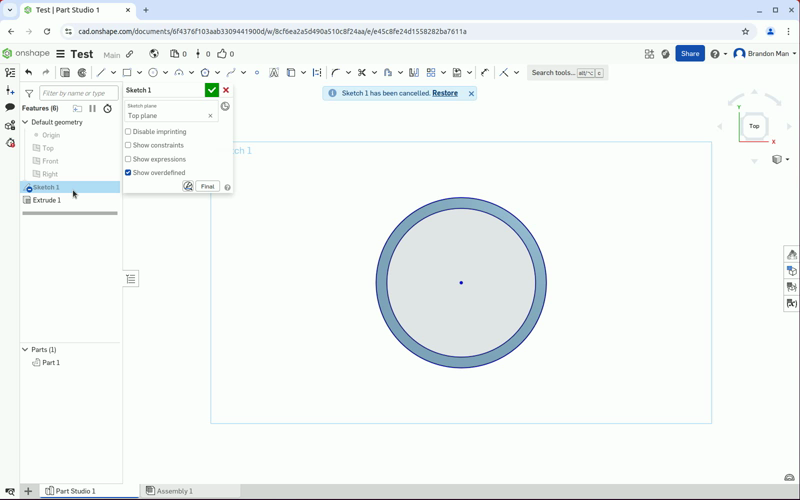
mouse_move(229, 92)
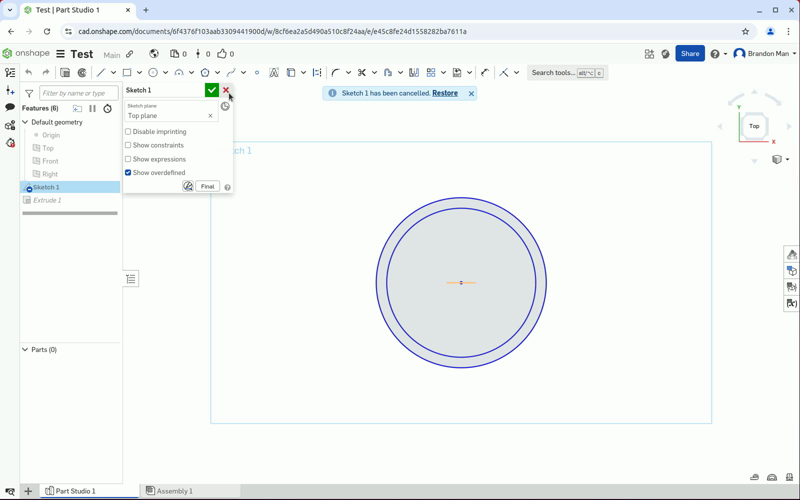
click(229, 92)
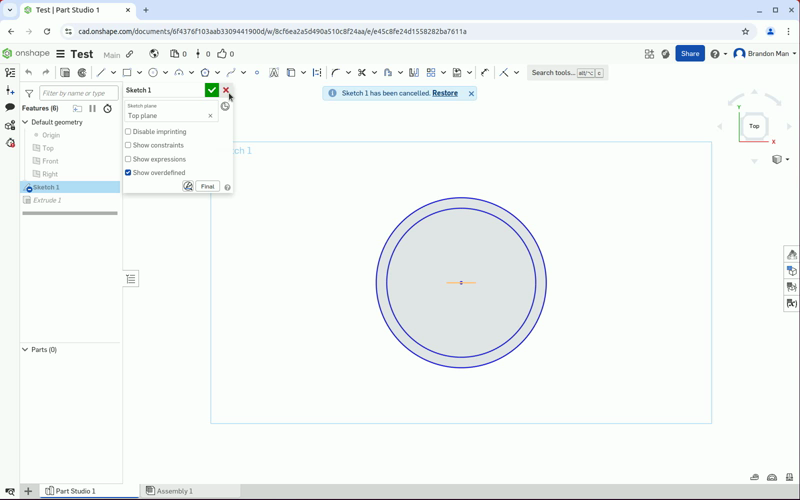
key(shift+s)
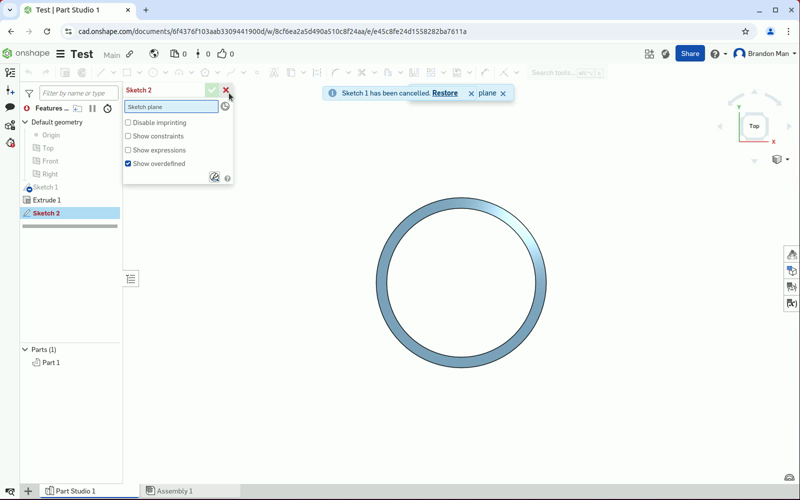
mouse_move(73, 150)
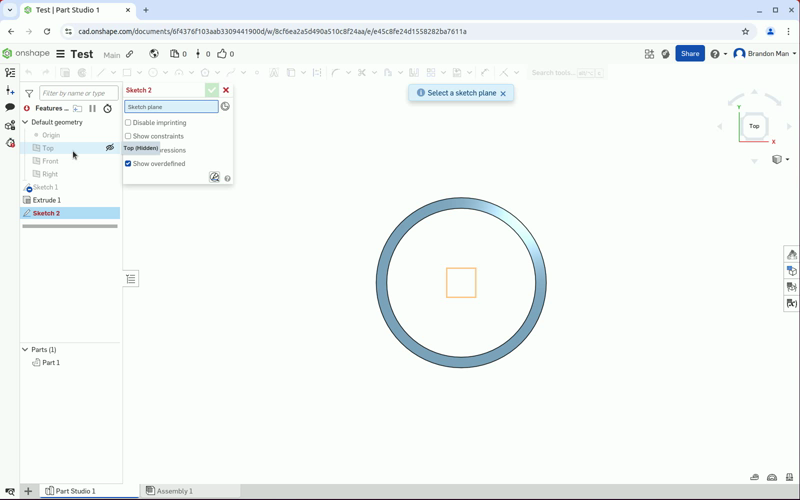
click(73, 150)
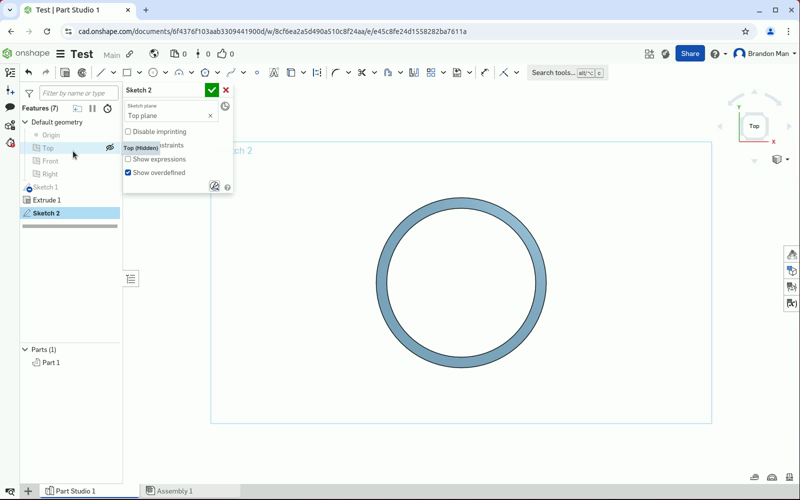
mouse_move(73, 352)
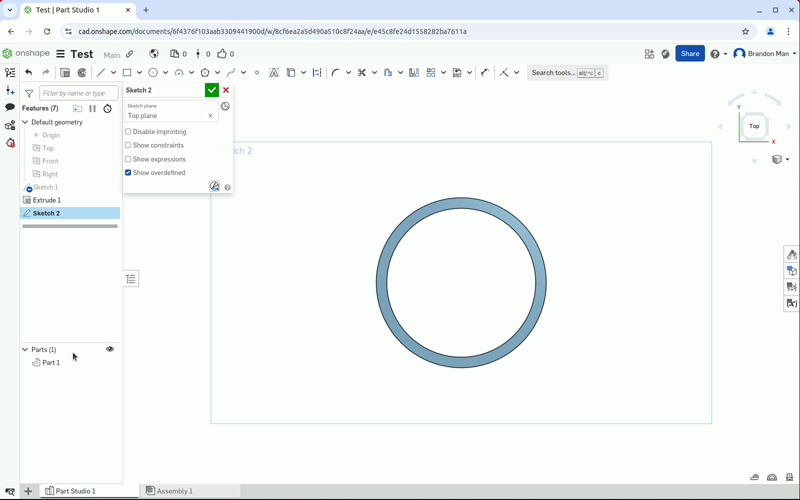
key(y)
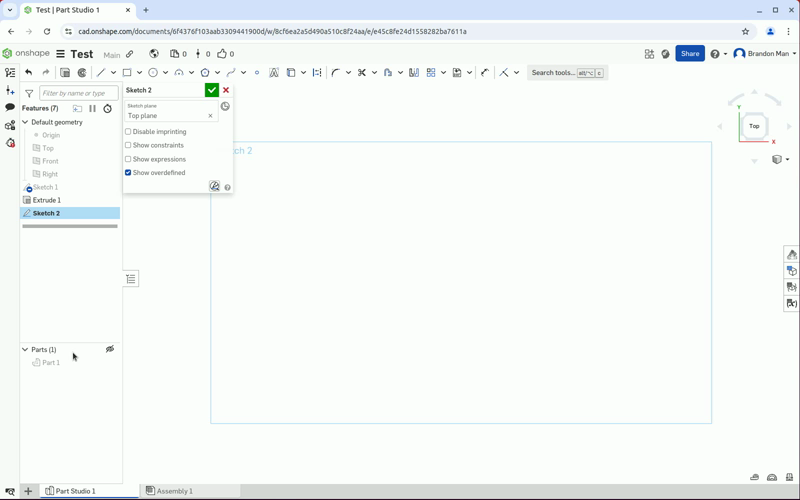
key(c)
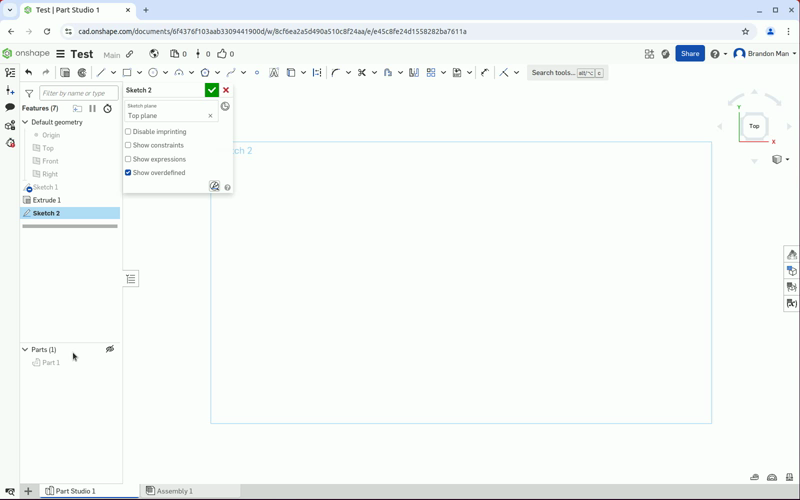
key_down(shift)
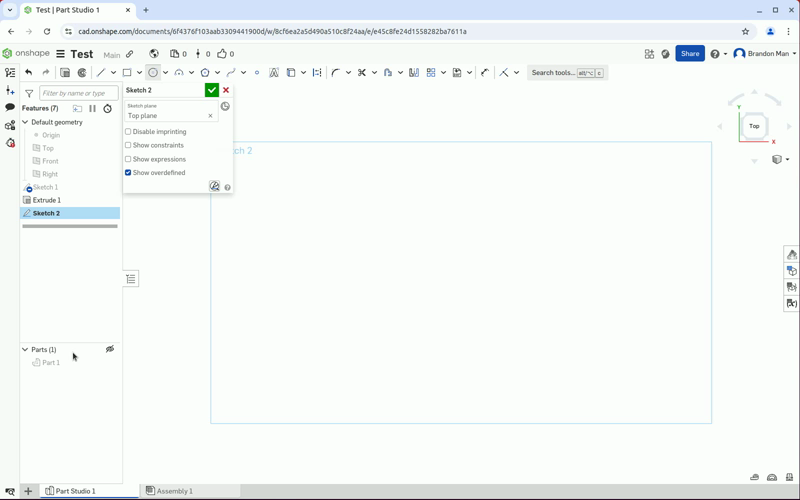
mouse_move(461, 282)
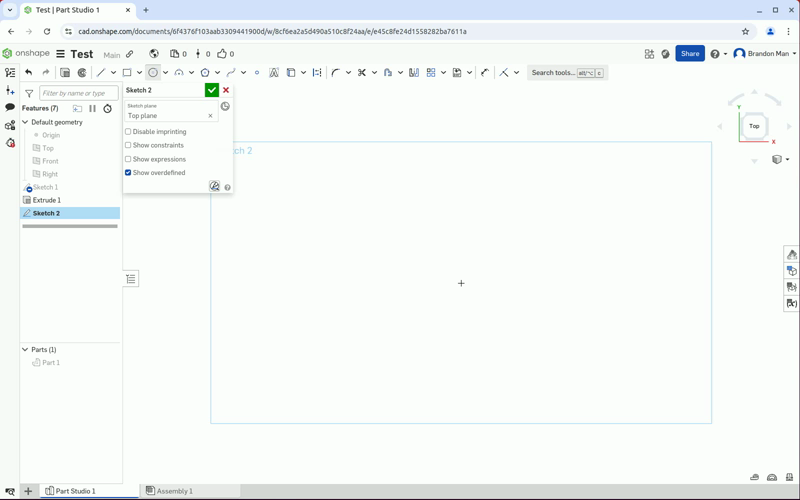
click(461, 282)
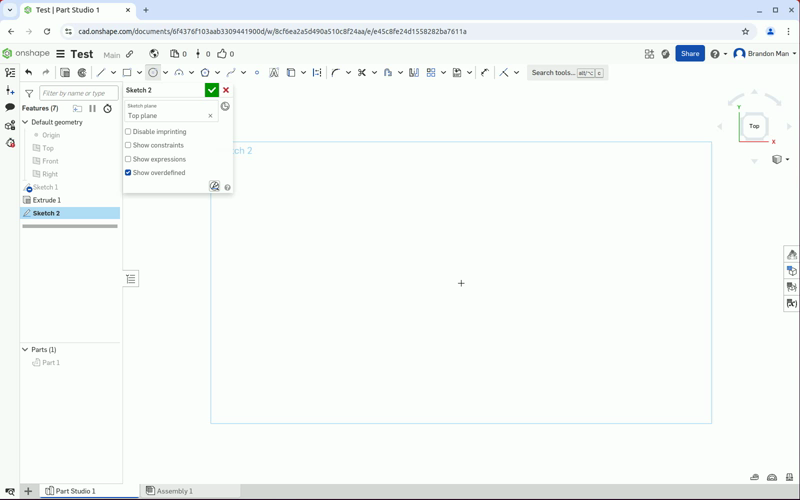
key_up(shift)
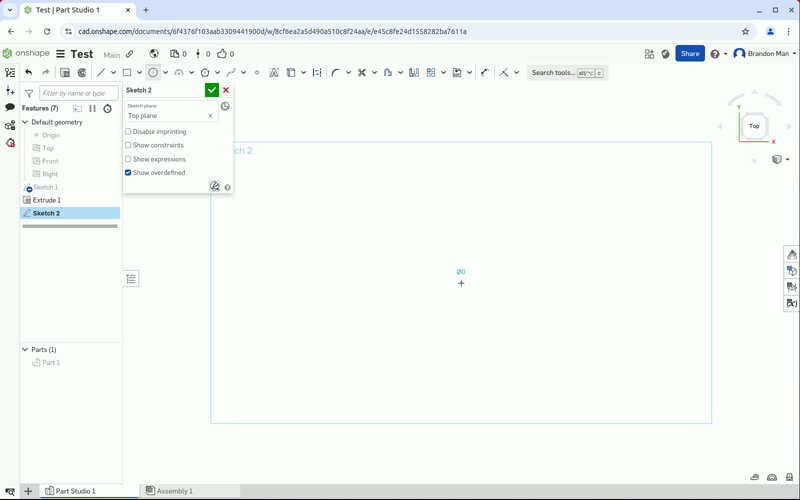
mouse_move(565, 282)
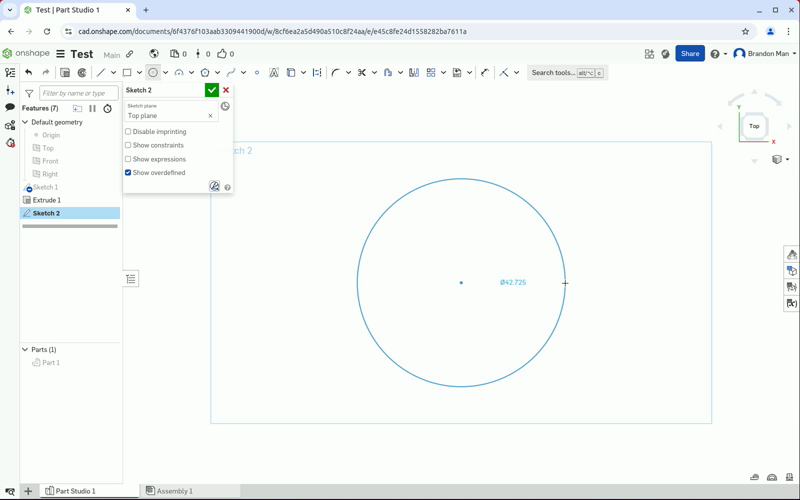
click(565, 282)
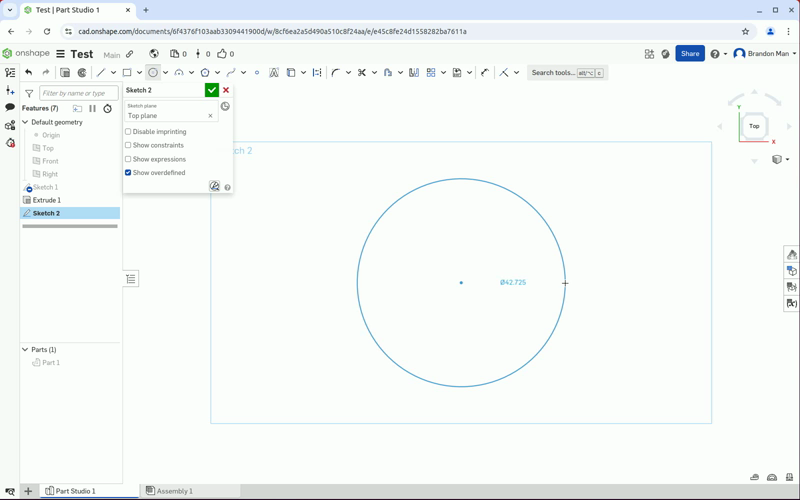
key(esc)
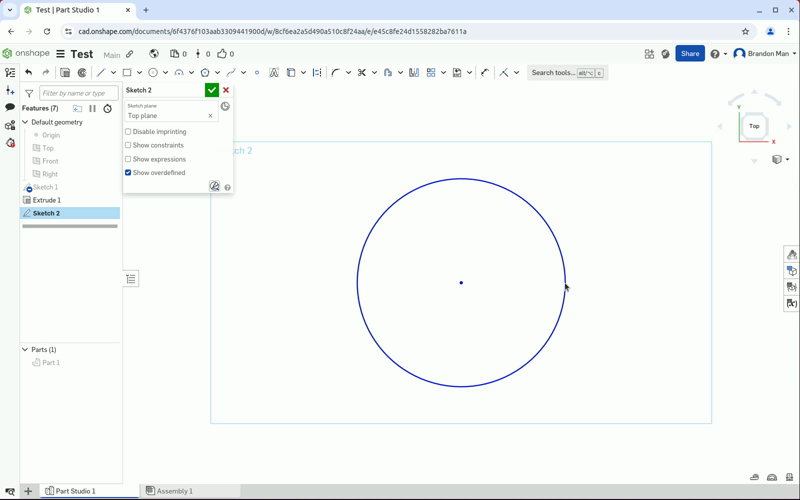
key(c)
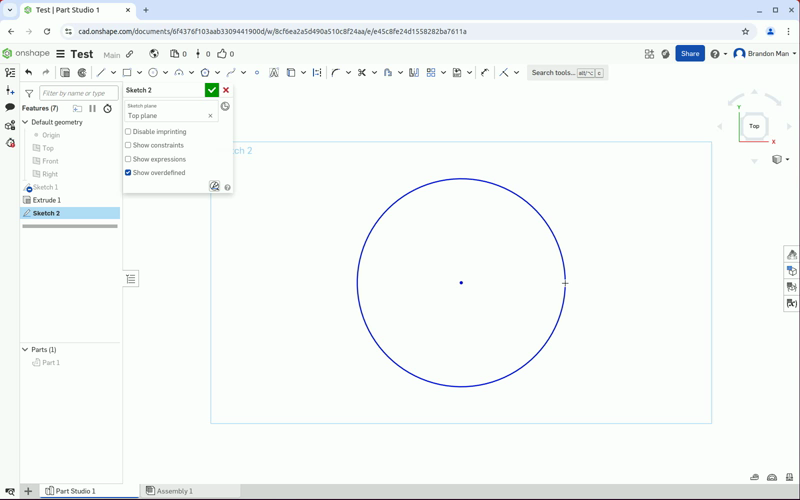
key_down(shift)
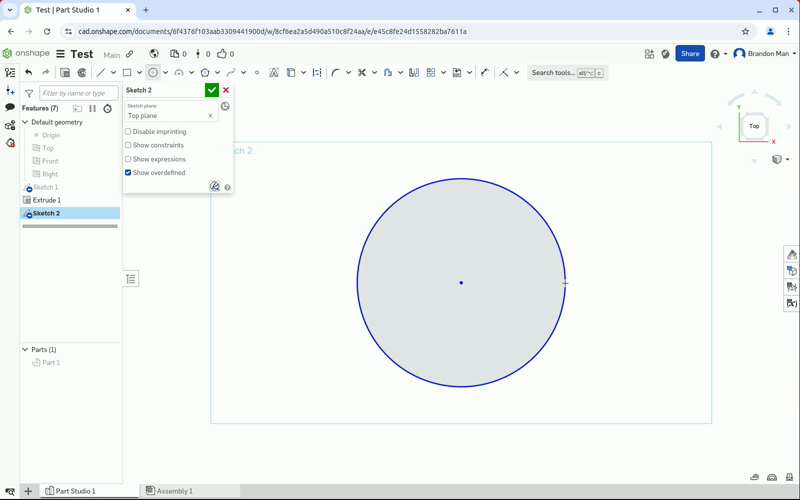
mouse_move(461, 282)
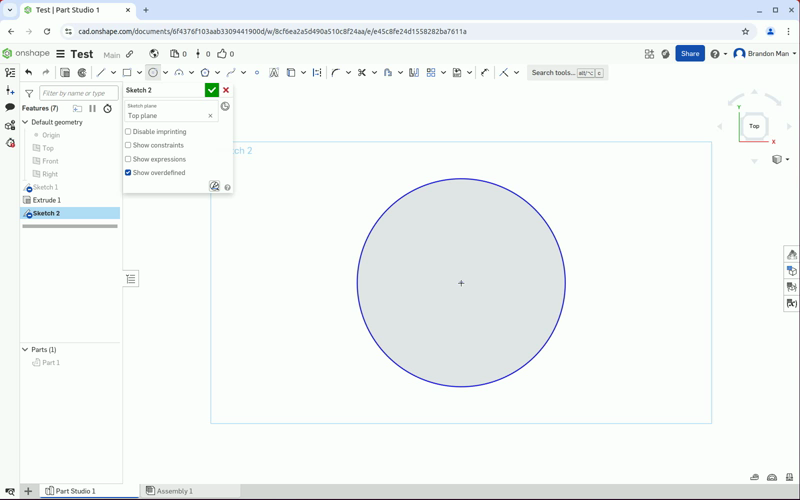
click(461, 282)
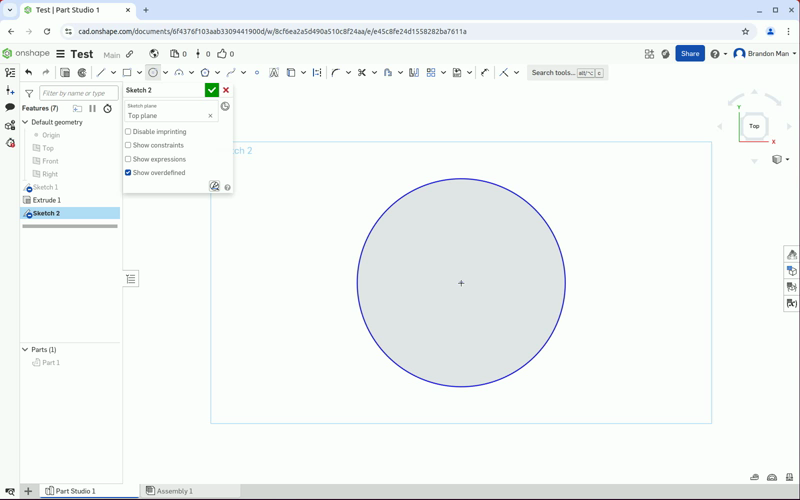
key_up(shift)
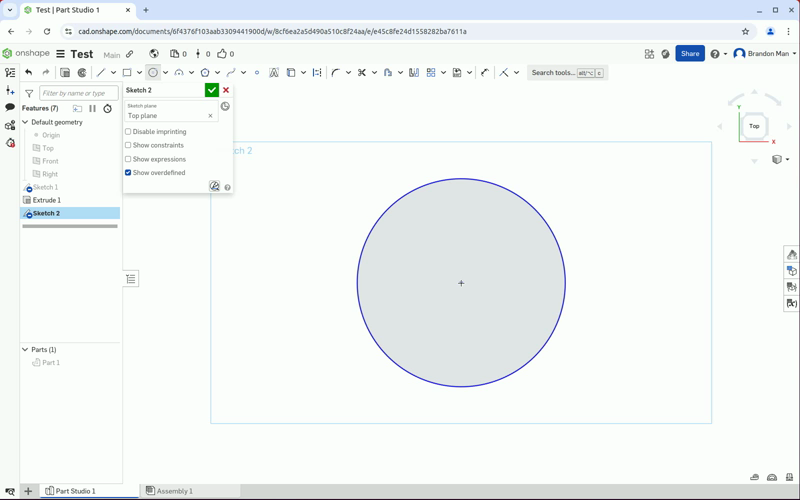
mouse_move(545, 282)
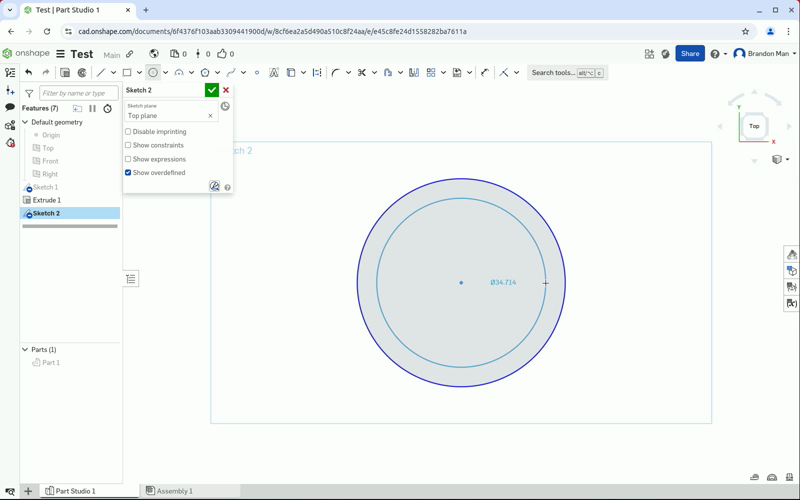
click(545, 282)
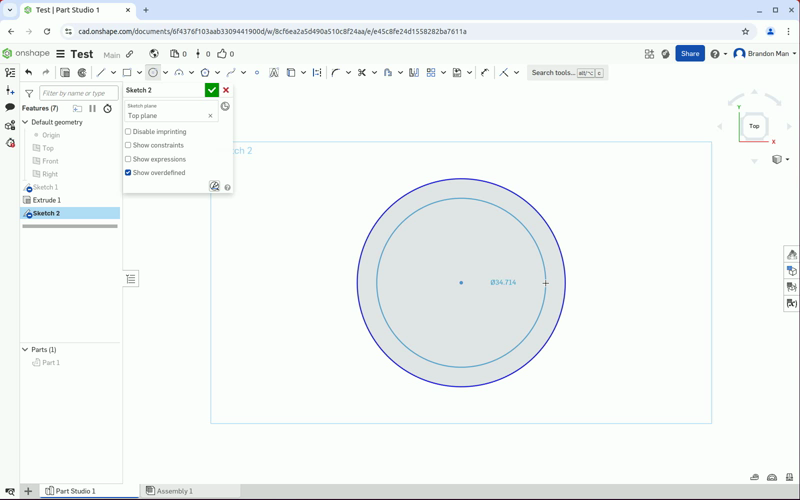
key(esc)
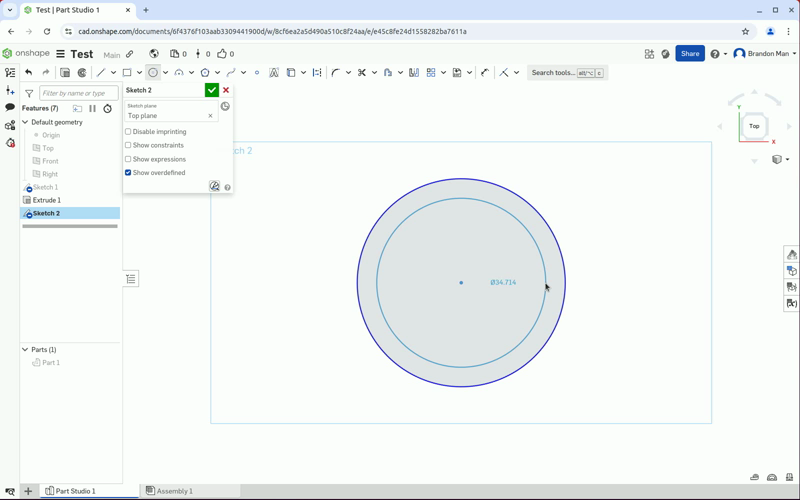
mouse_move(367, 266)
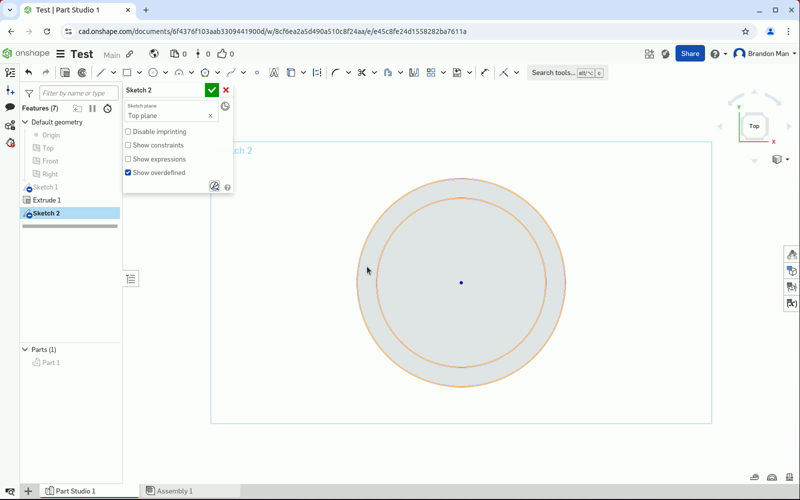
click(367, 266)
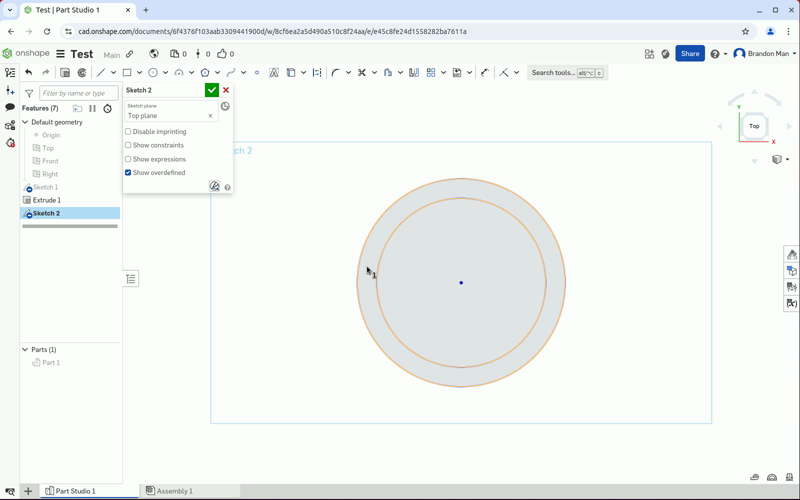
mouse_move(73, 352)
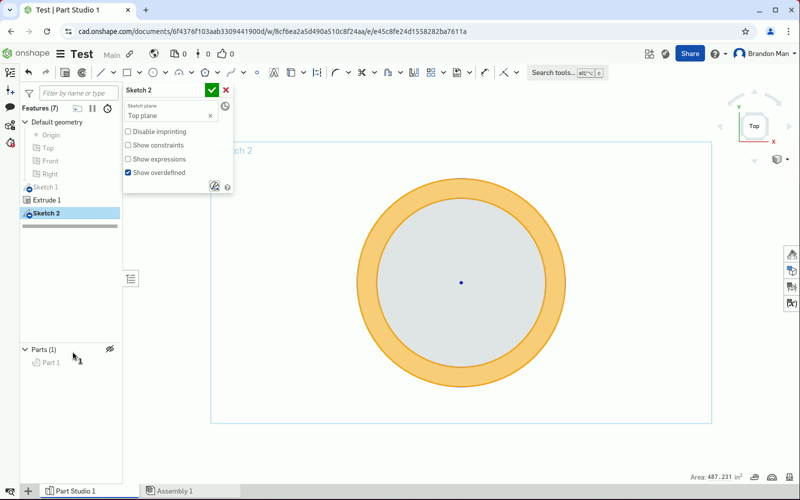
key(shift+y)
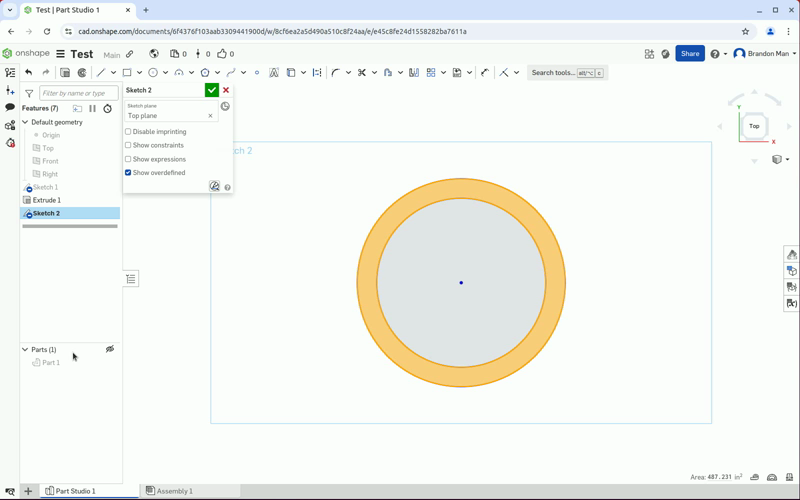
key(shift+e)
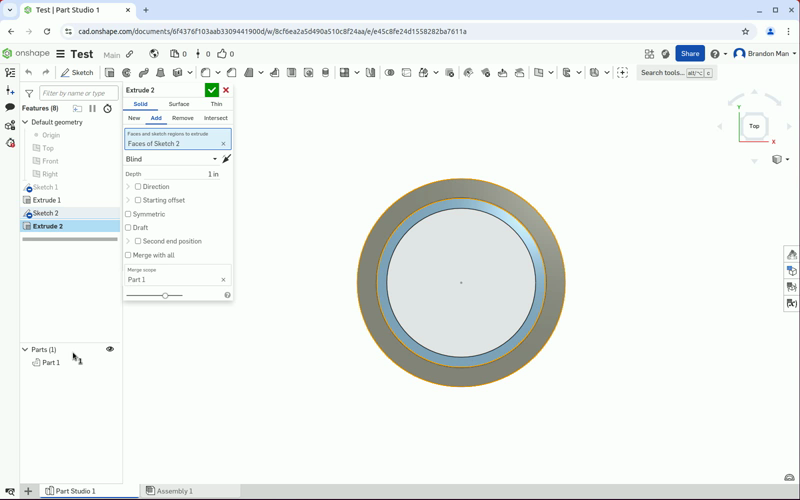
mouse_move(143, 106)
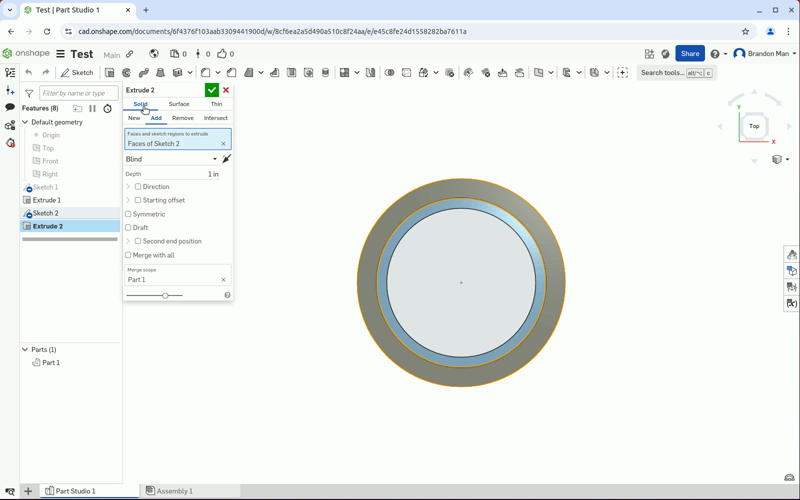
click(143, 106)
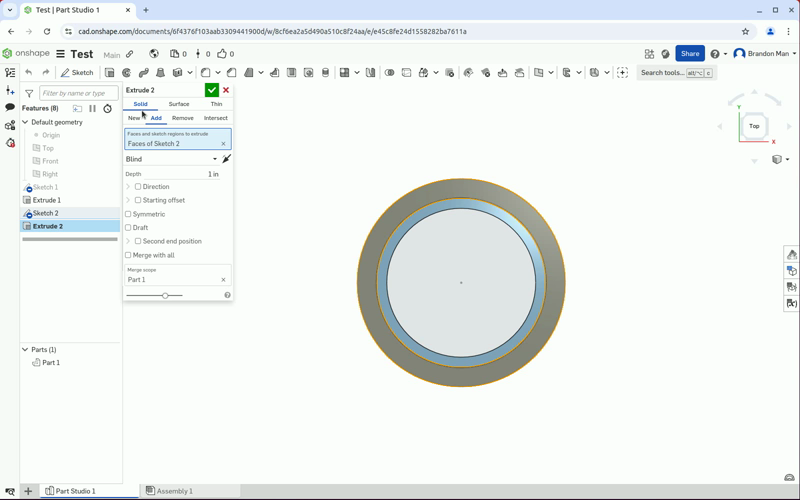
mouse_move(137, 120)
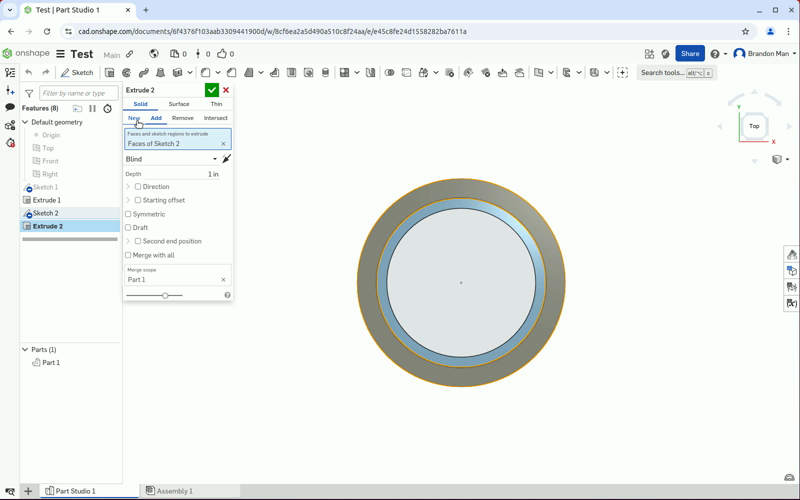
click(137, 120)
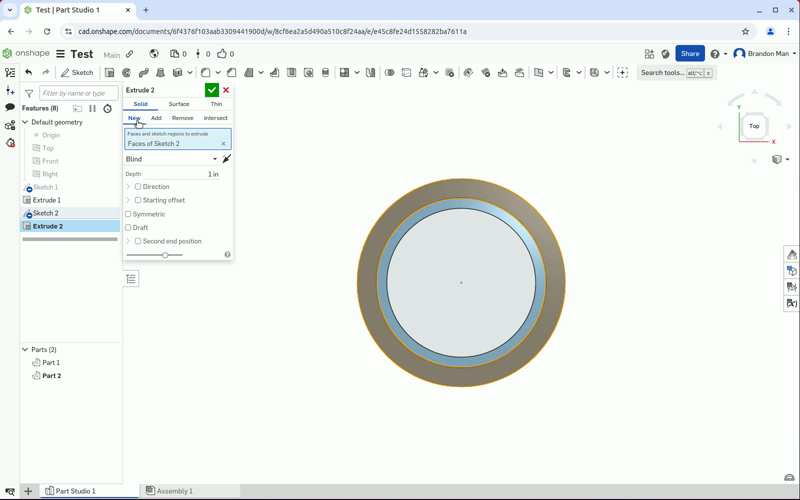
key(tab, 4)
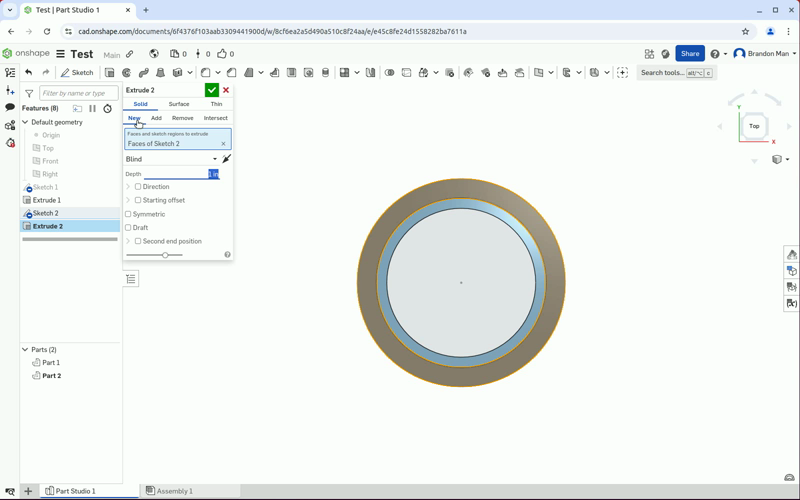
text(7.703)
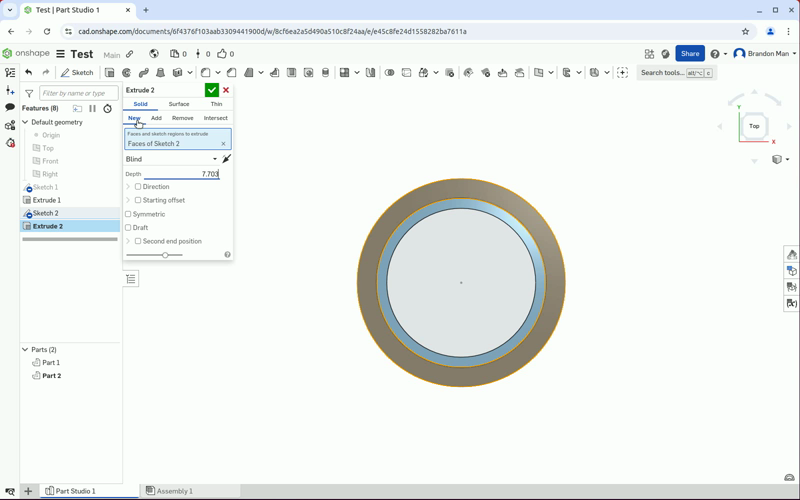
key(enter)
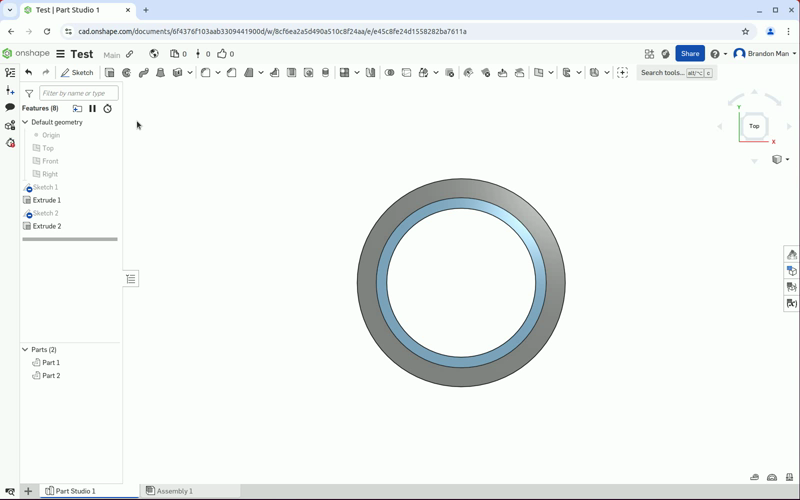
key(shift+h)
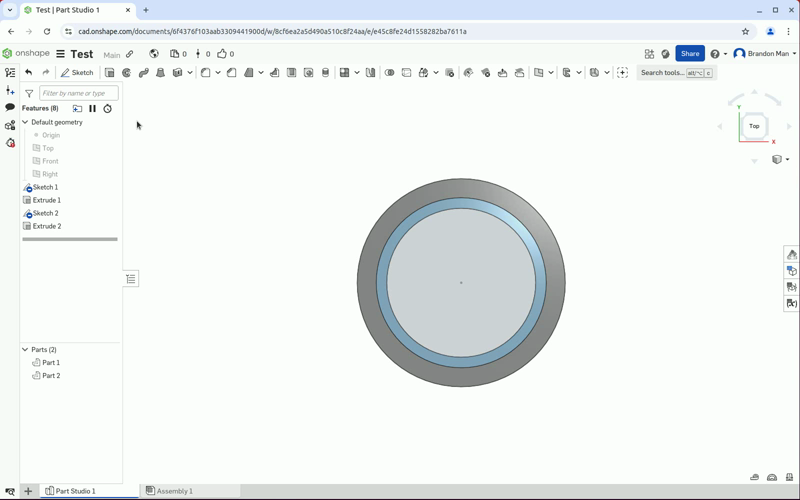
key(shift+h)
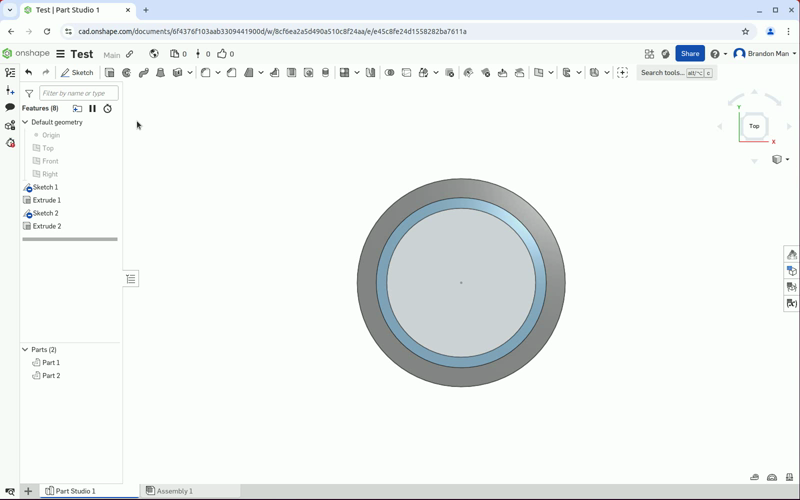
key(shift+7)
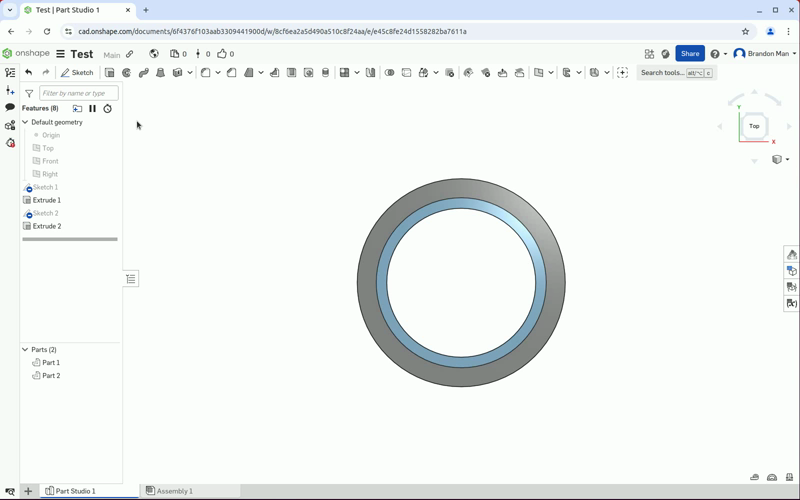
key(up, 3)
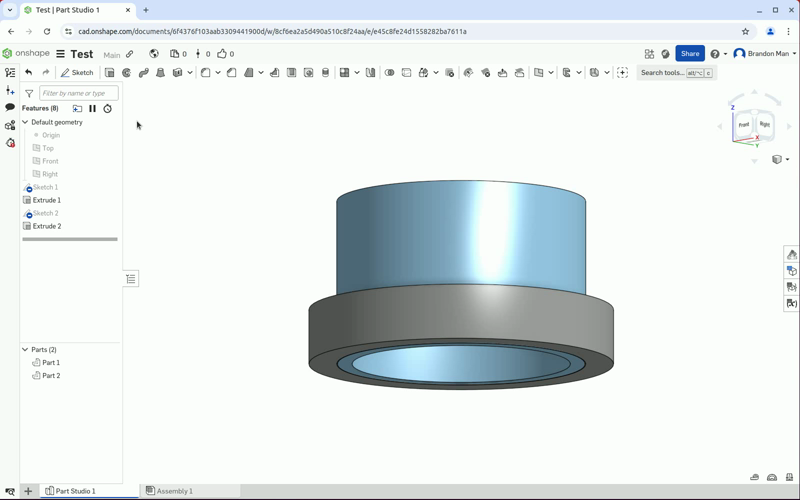
key(left, 3)
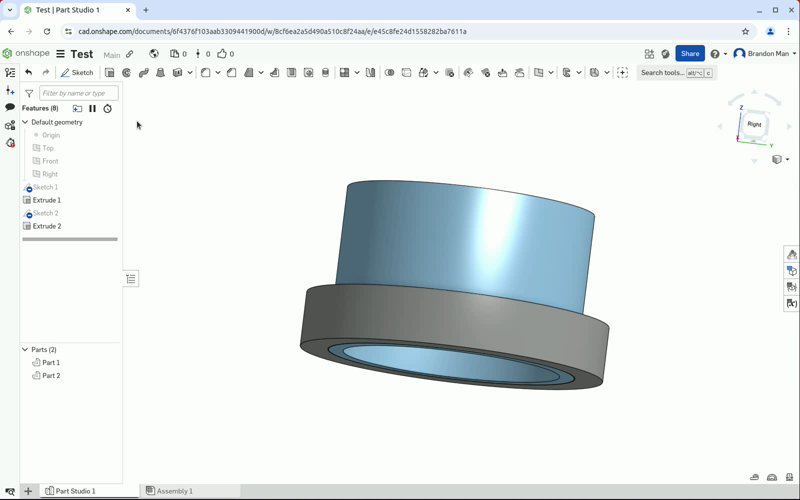
key(right, 3)
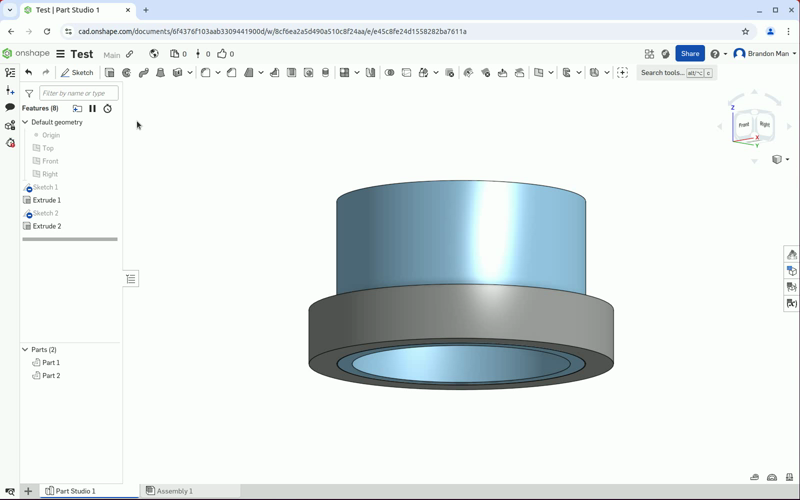
key(down, 3)
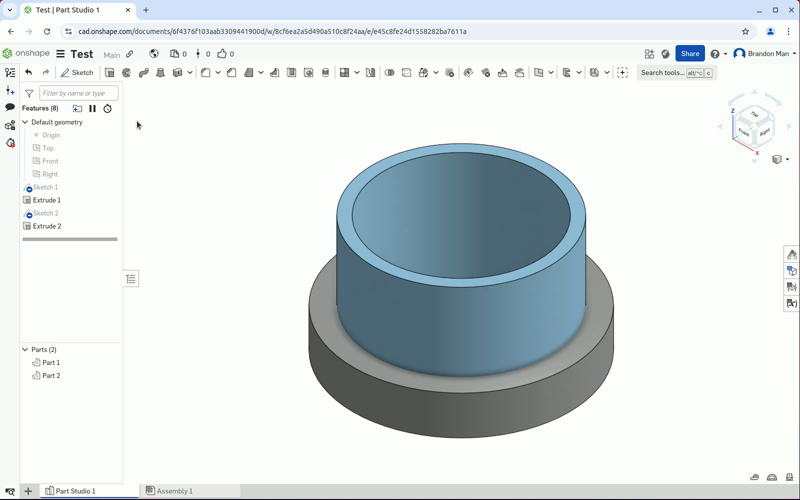
mouse_move(73, 189)
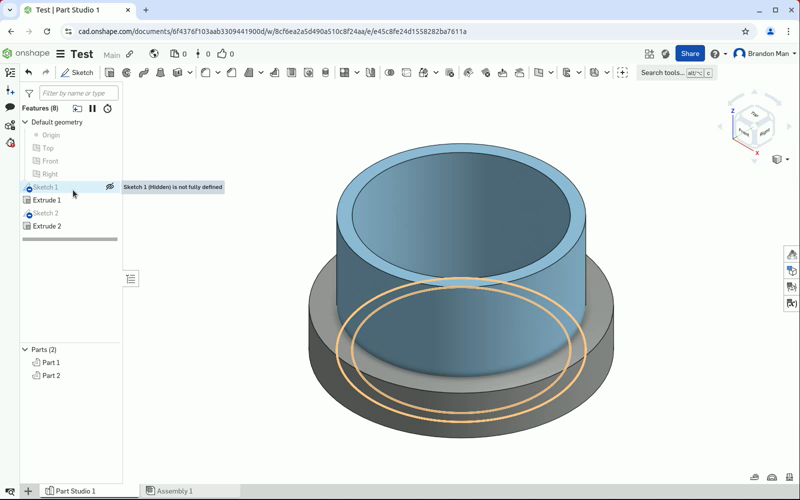
click(73, 189)